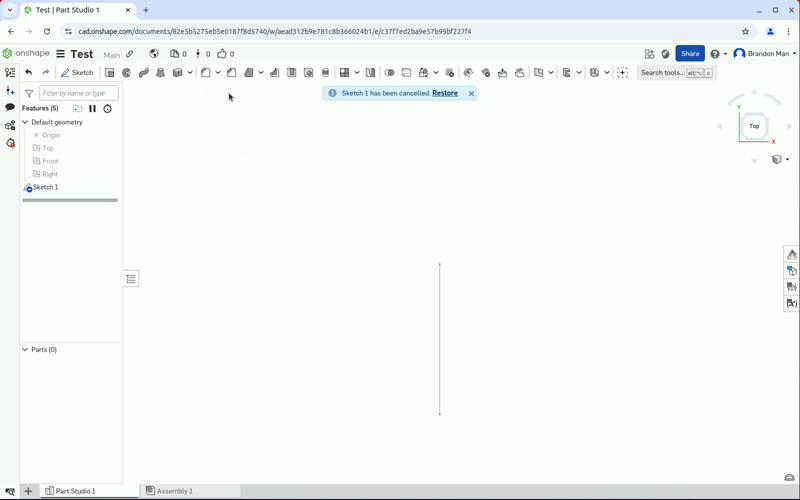
key(shift+h)
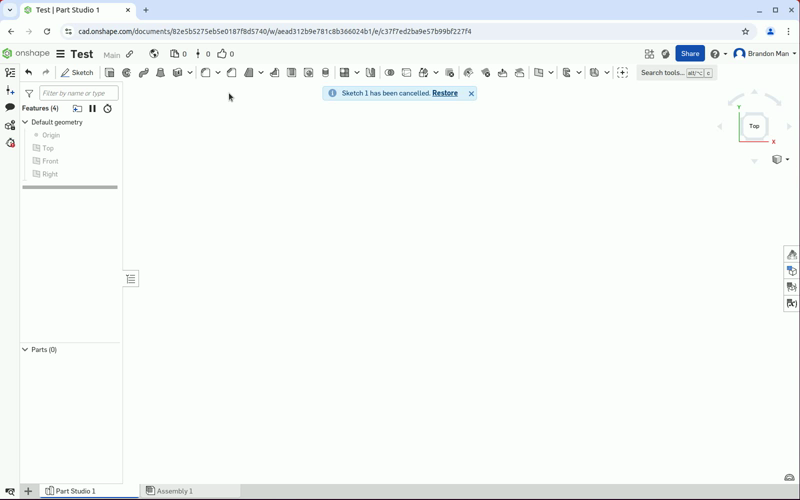
mouse_move(73, 352)
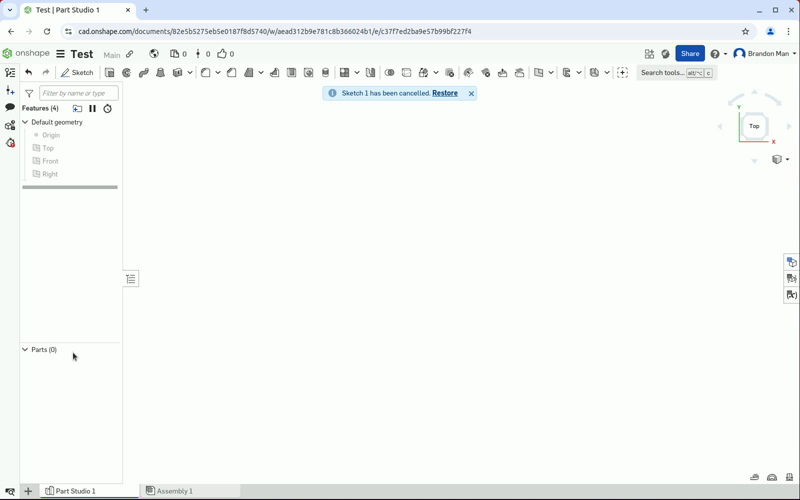
key(y)
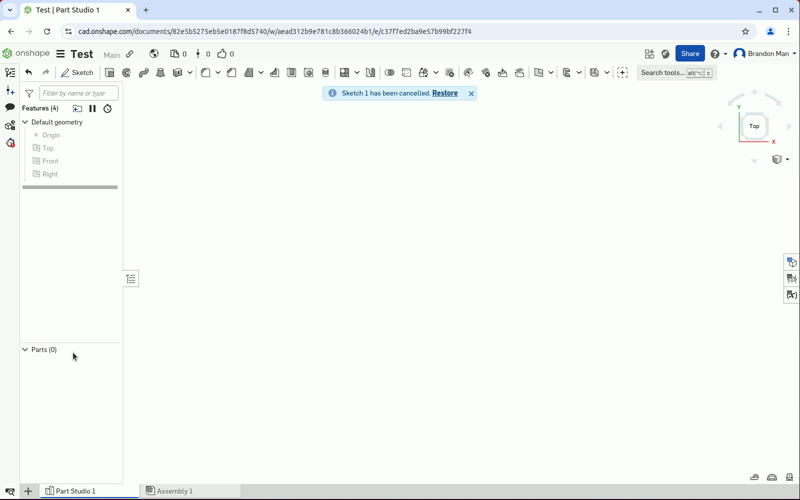
key(shift+p)
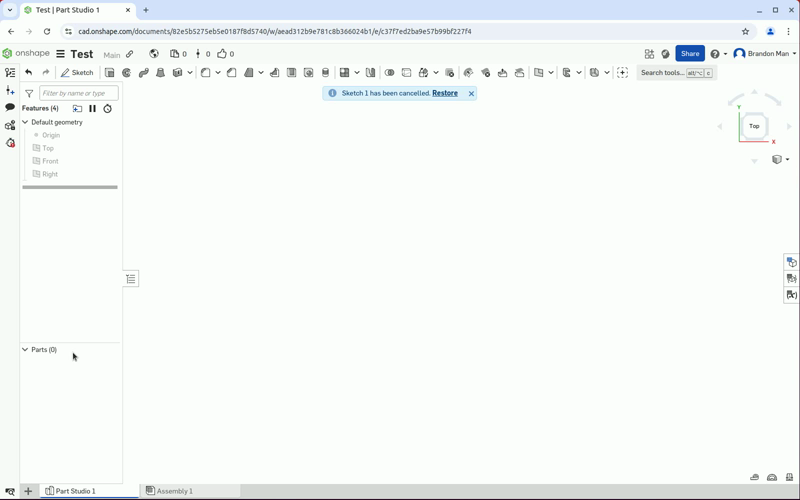
key(space)
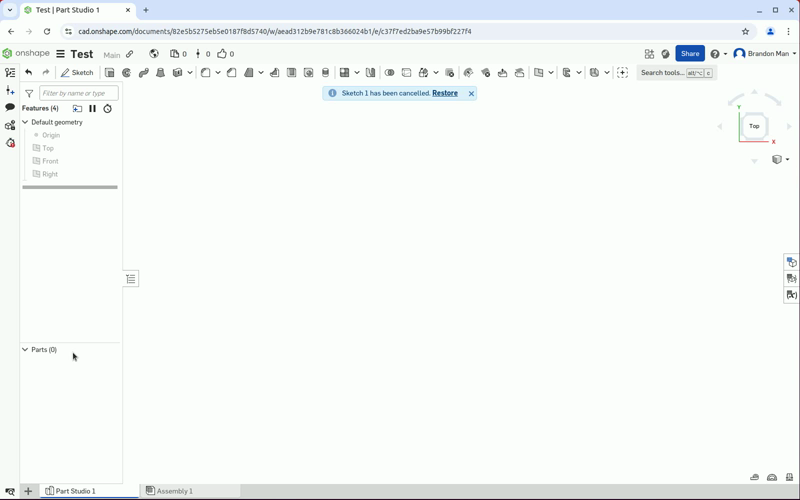
key_down(shift)
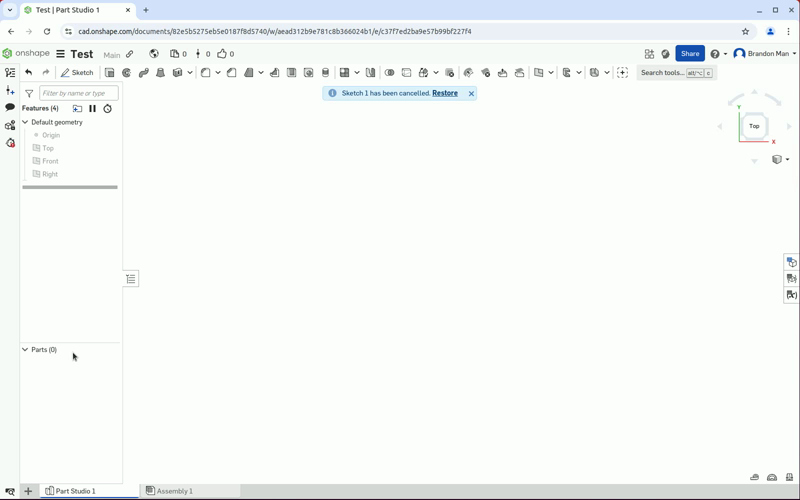
key(up)
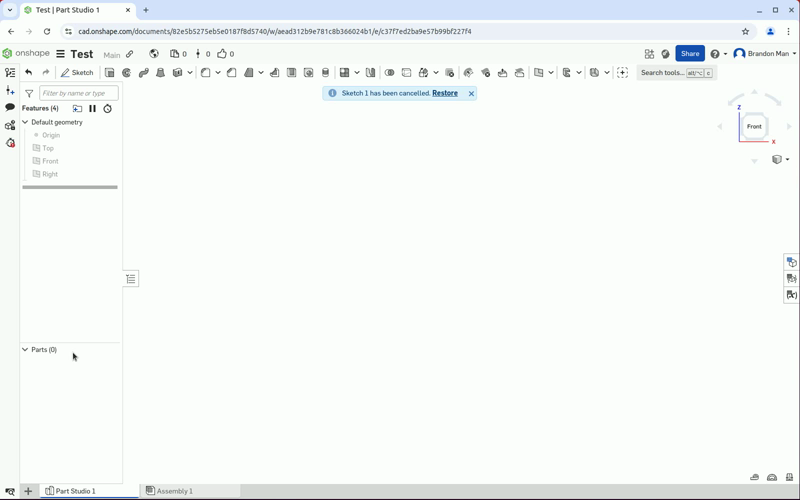
key_up(shift)
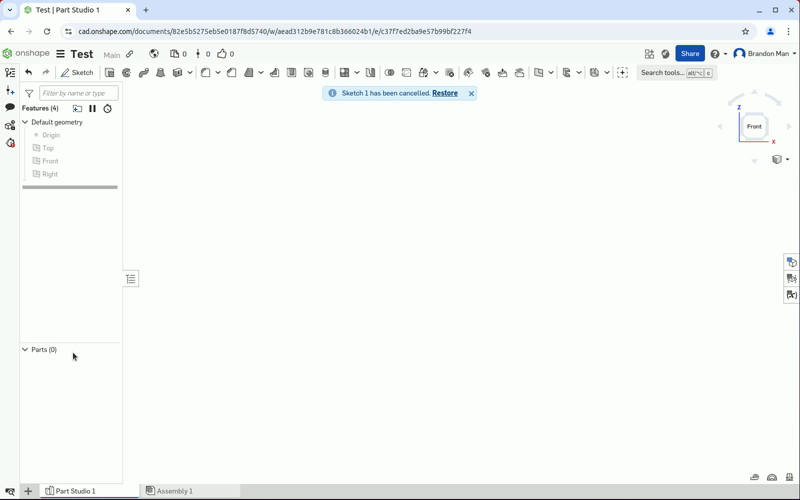
mouse_move(73, 352)
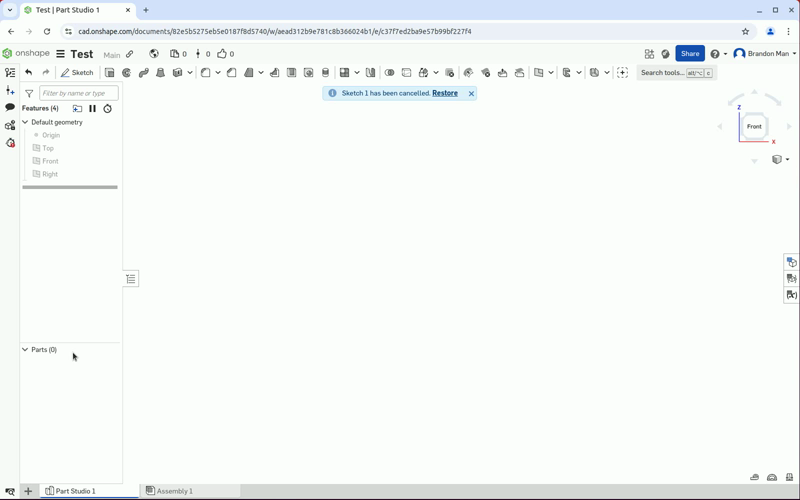
key(shift+y)
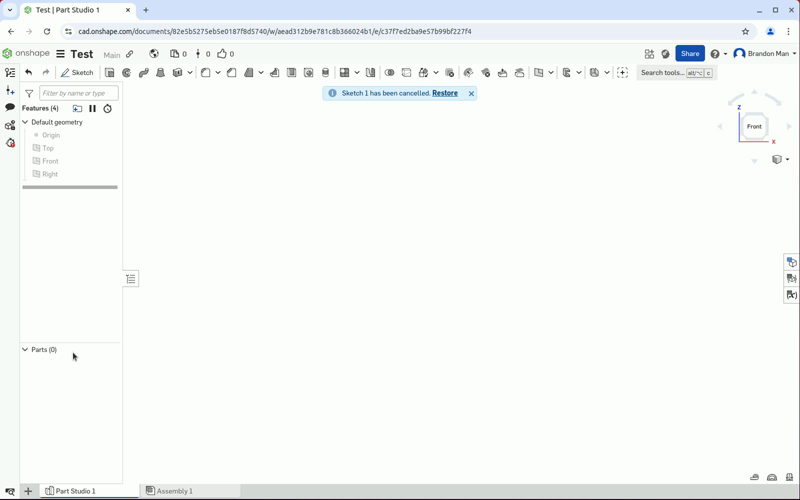
key(shift+s)
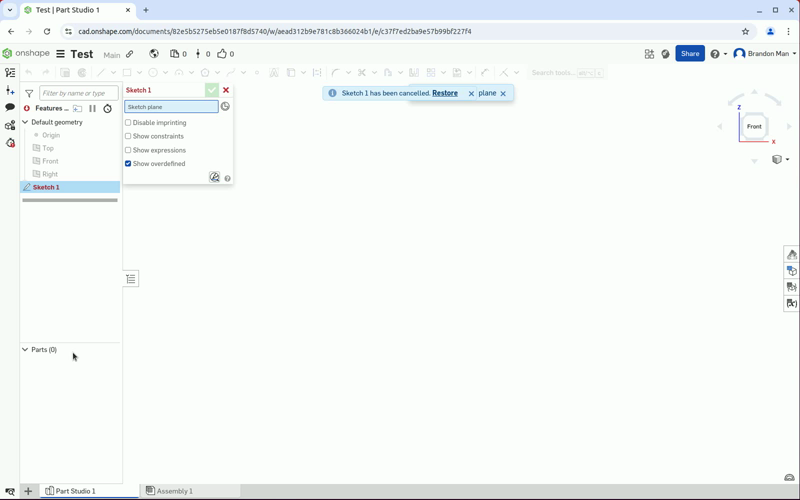
mouse_move(73, 163)
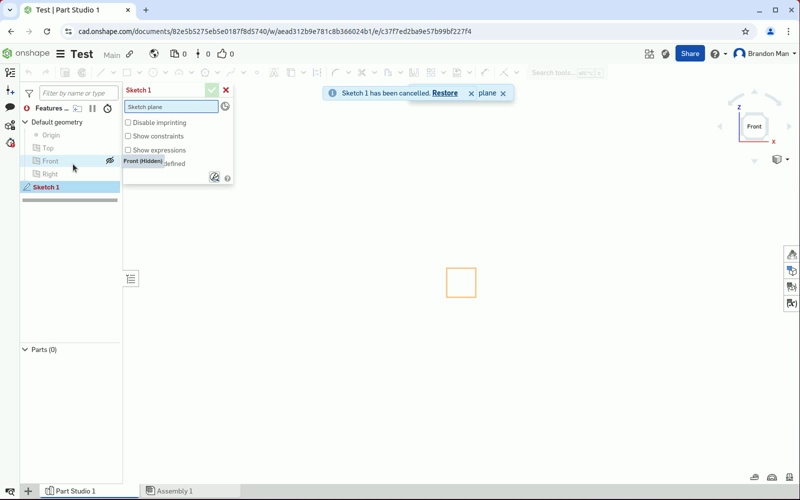
click(73, 163)
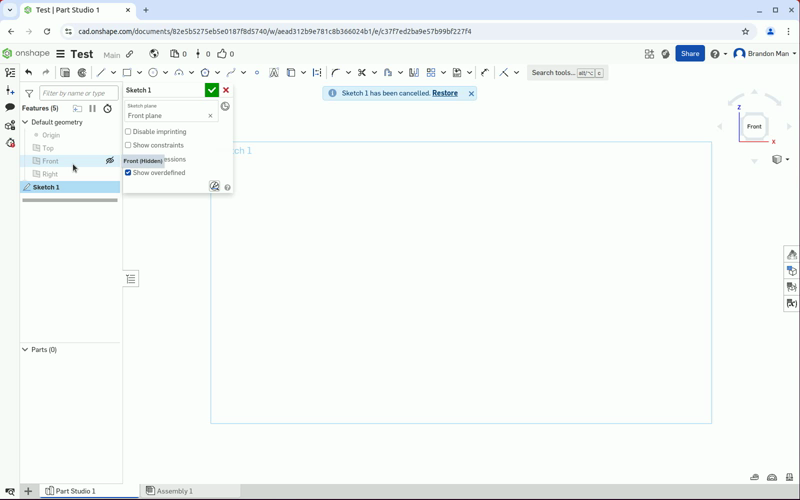
mouse_move(73, 352)
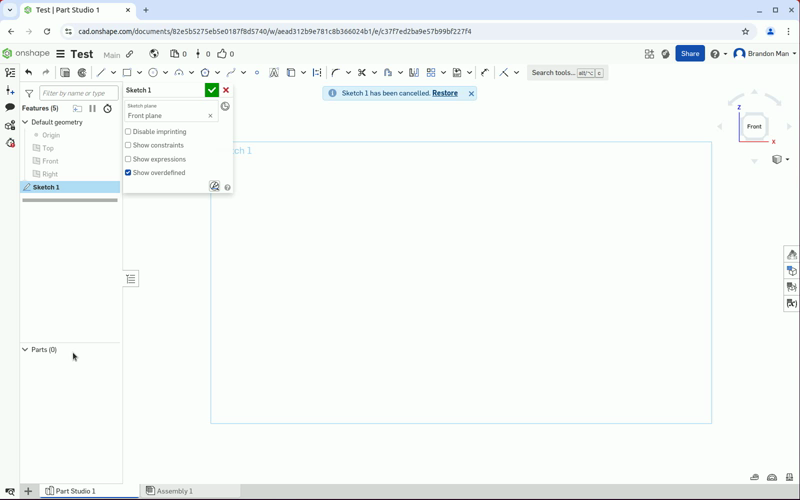
key(y)
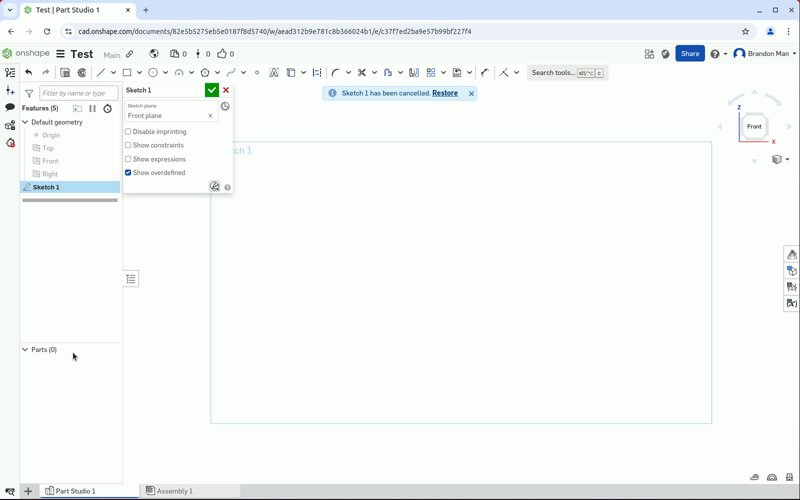
key(c)
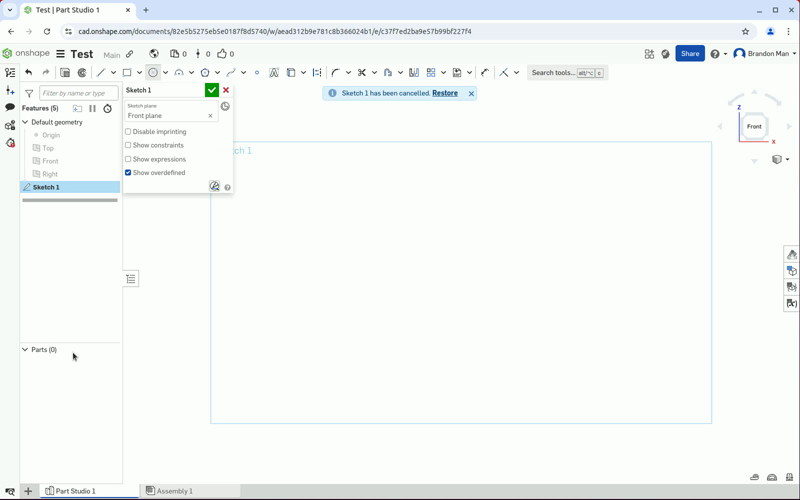
key_down(shift)
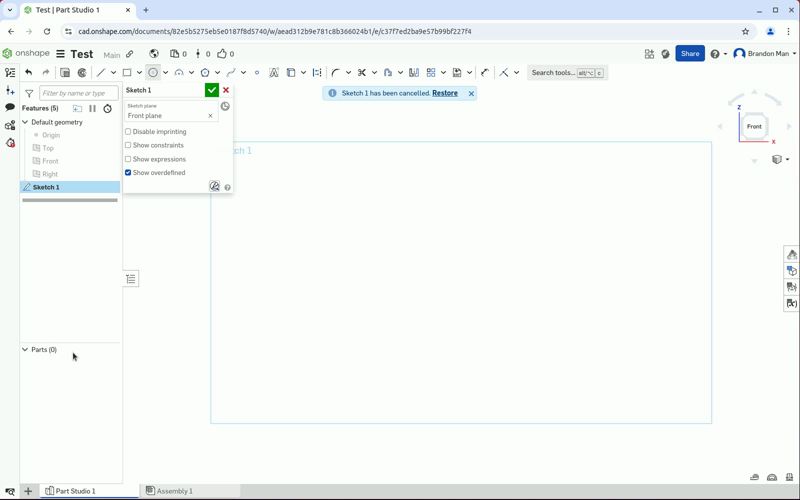
mouse_move(461, 282)
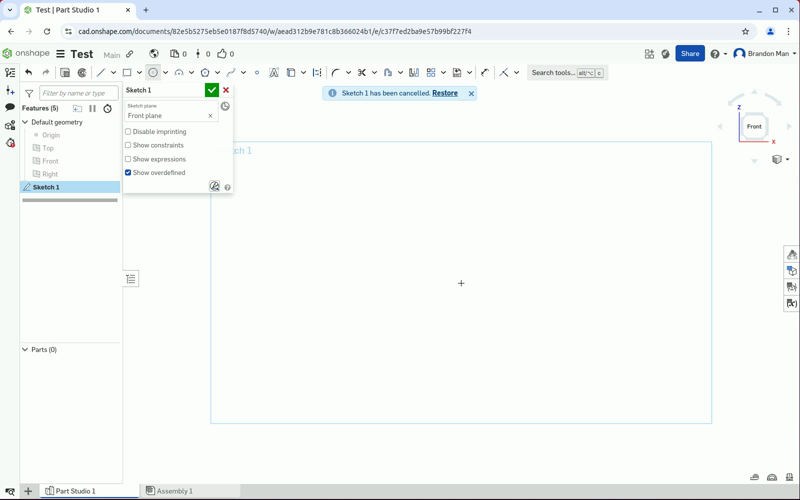
click(461, 282)
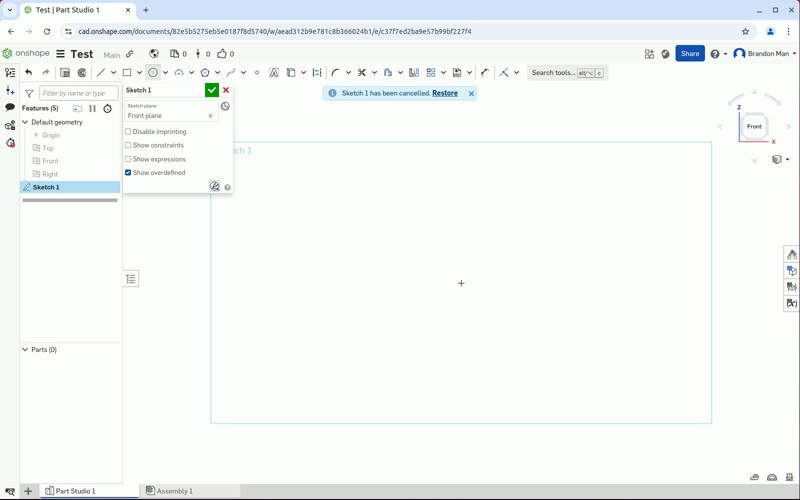
key_up(shift)
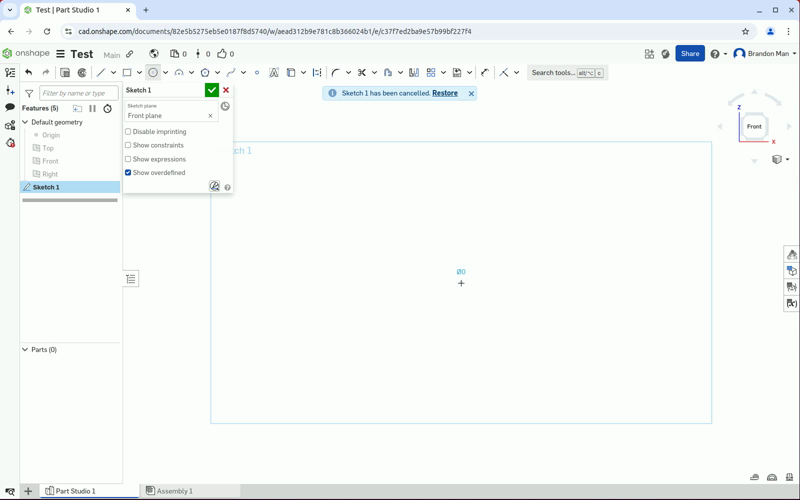
mouse_move(532, 282)
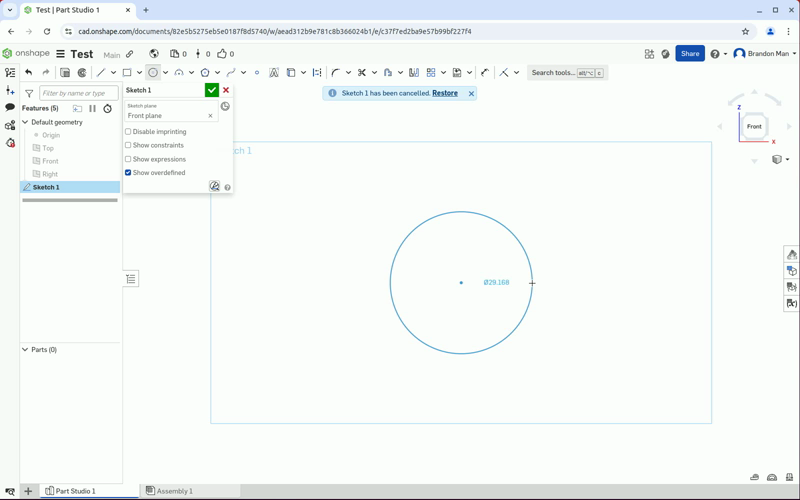
click(532, 282)
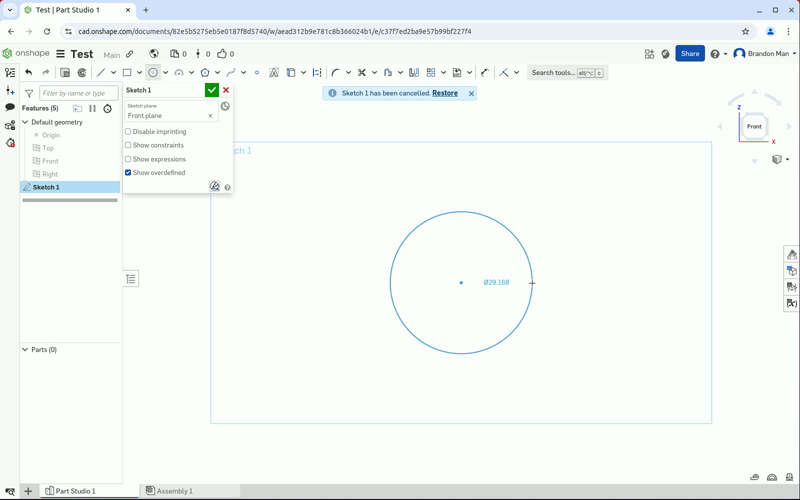
key(esc)
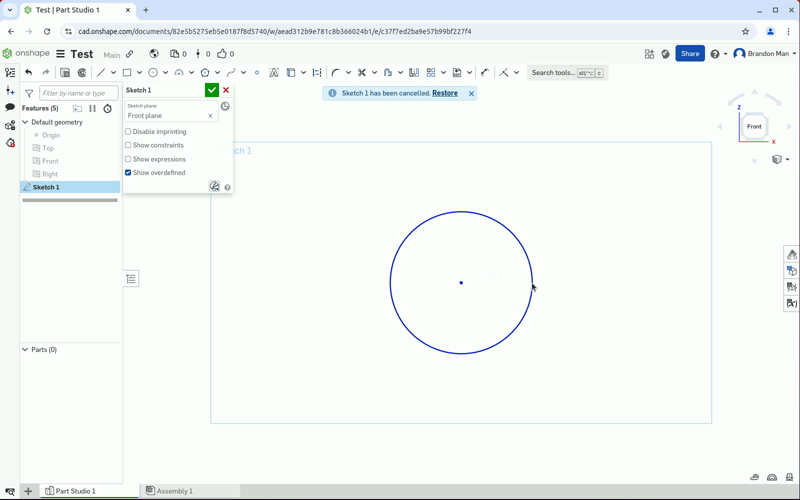
mouse_move(478, 340)
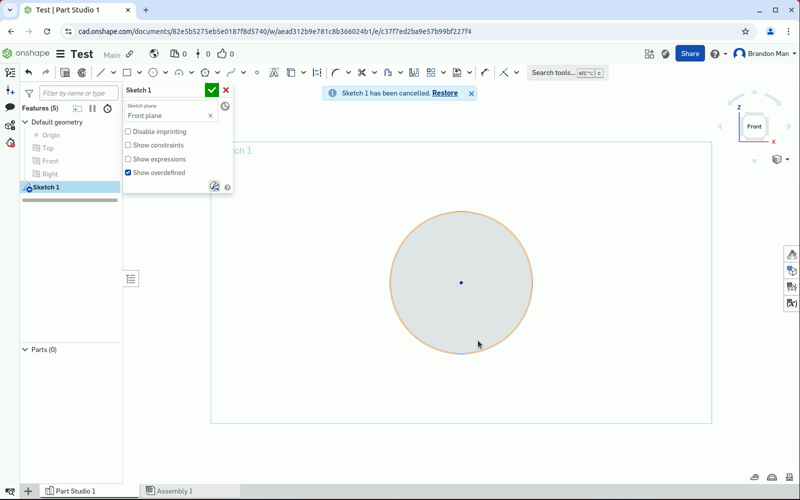
click(478, 340)
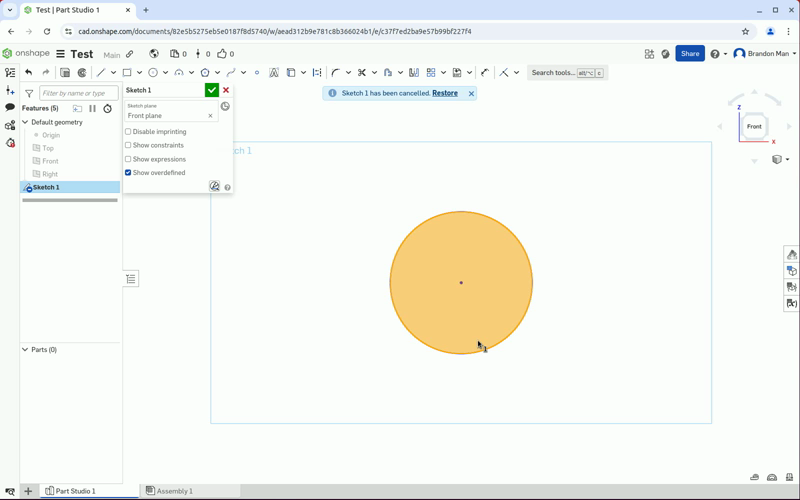
mouse_move(73, 352)
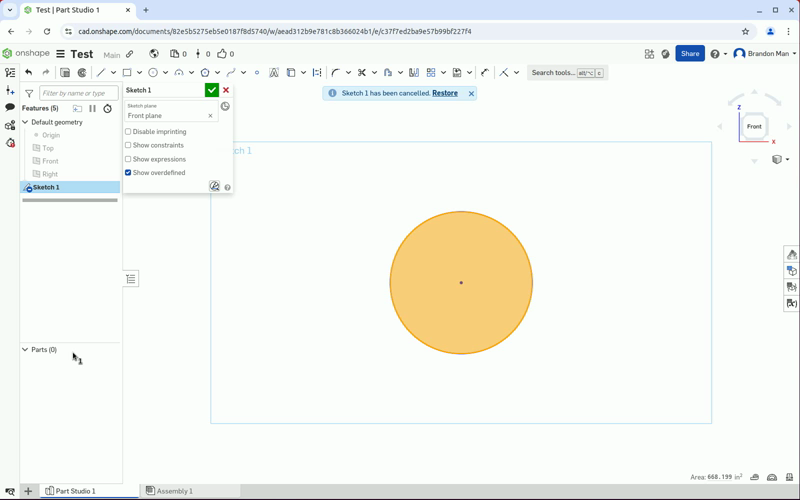
key(shift+y)
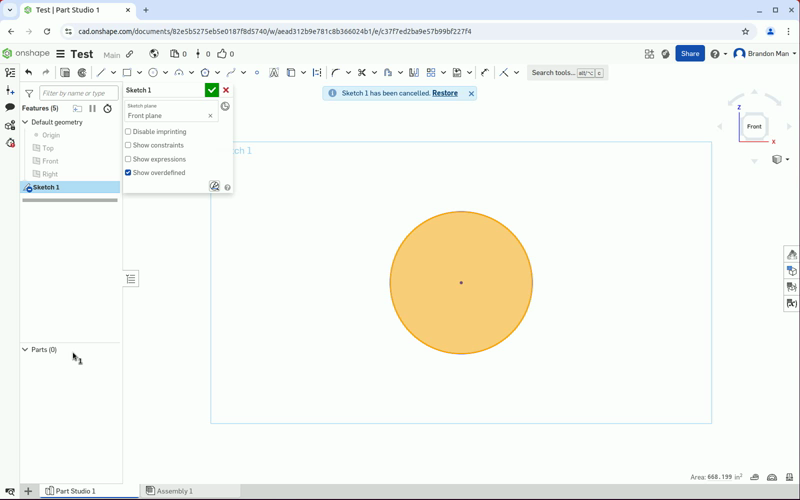
key(shift+e)
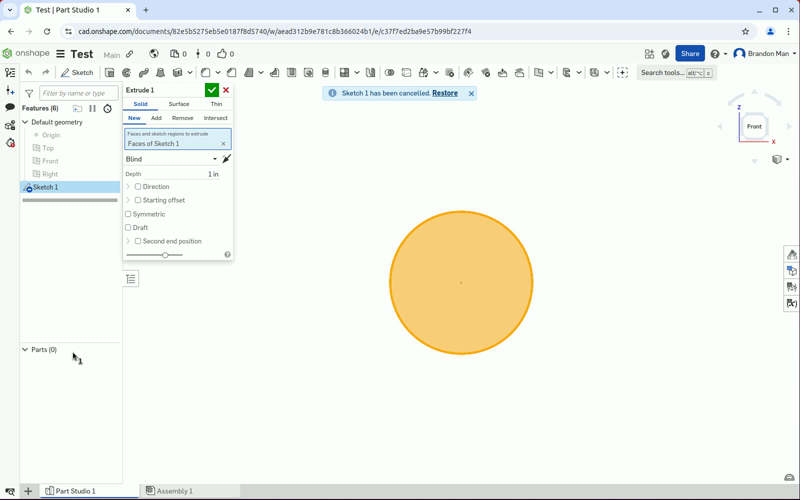
mouse_move(143, 106)
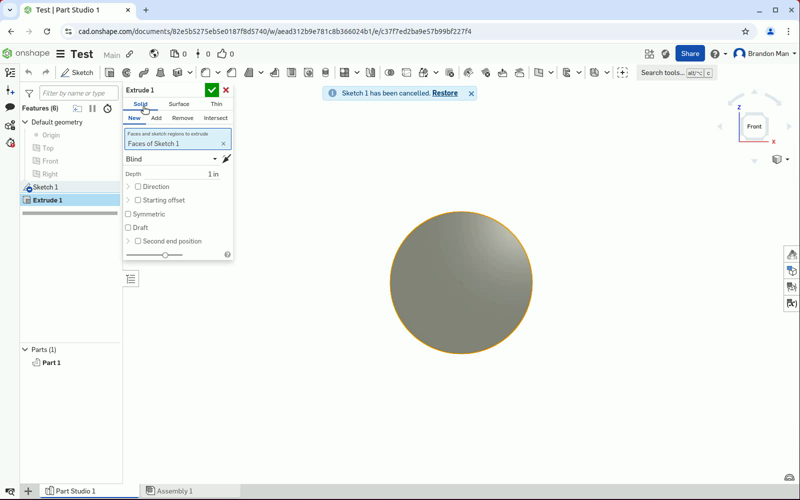
click(143, 106)
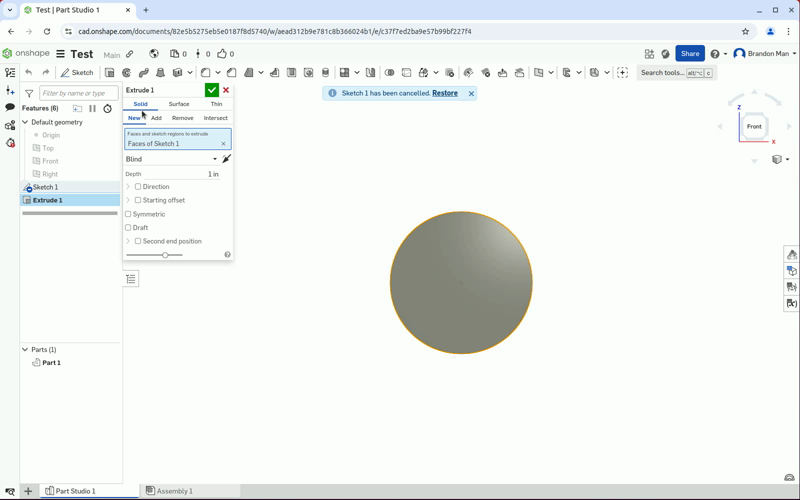
mouse_move(137, 120)
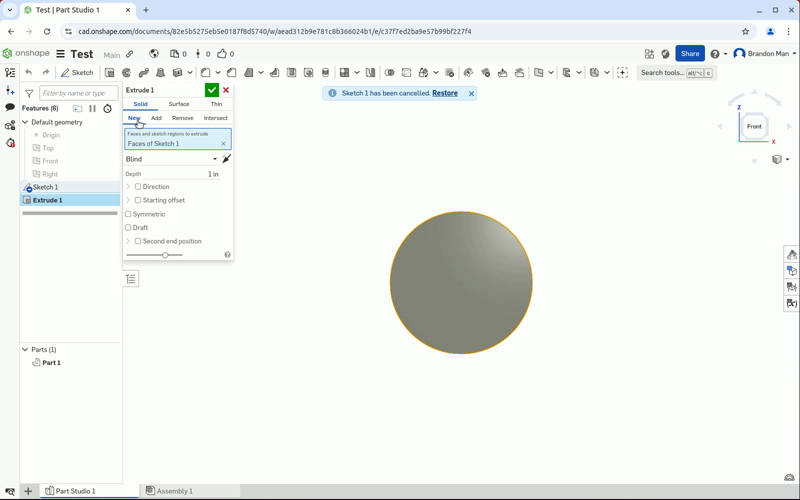
click(137, 120)
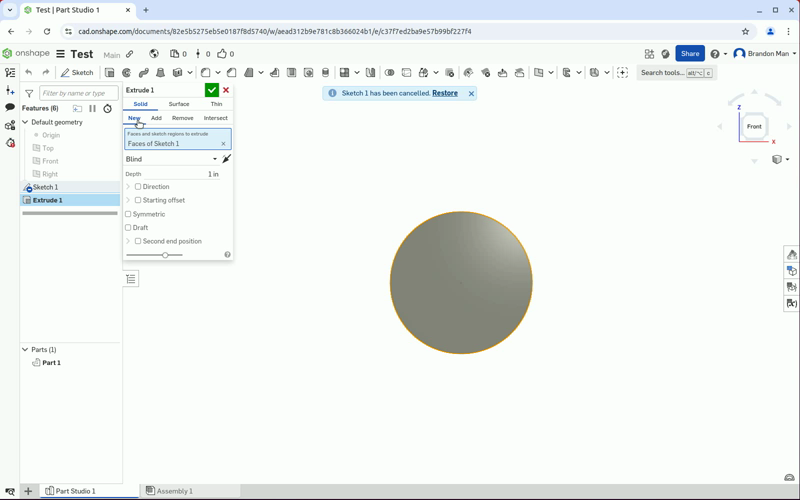
key(tab, 4)
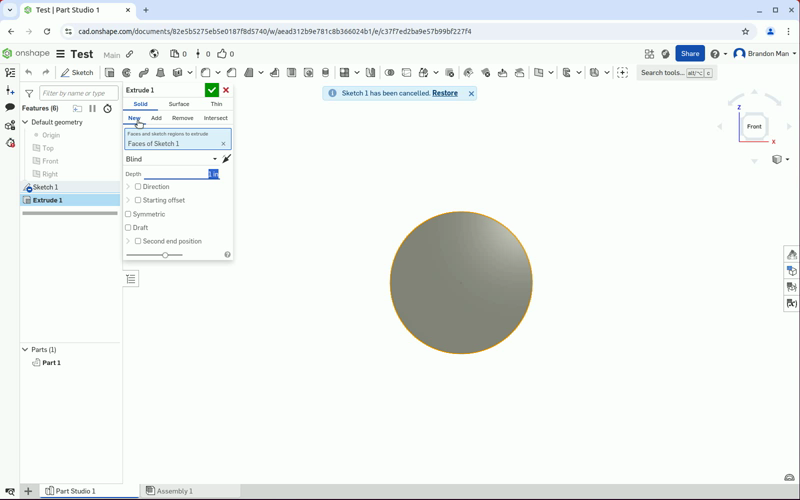
text(5.777)
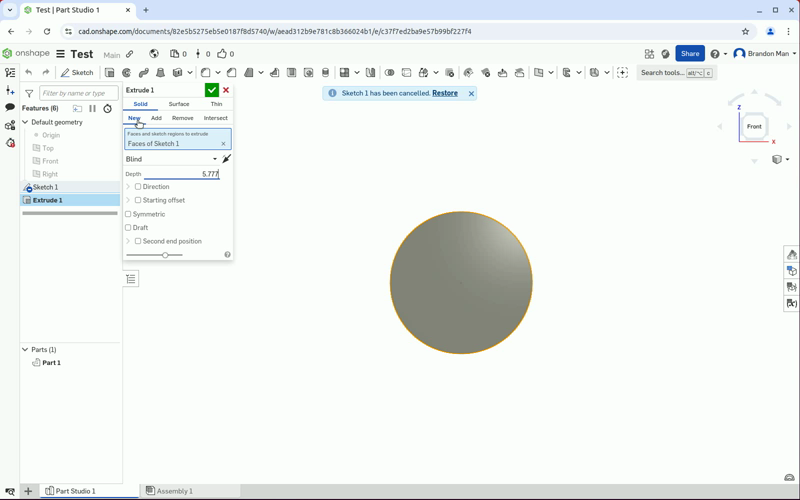
key(enter)
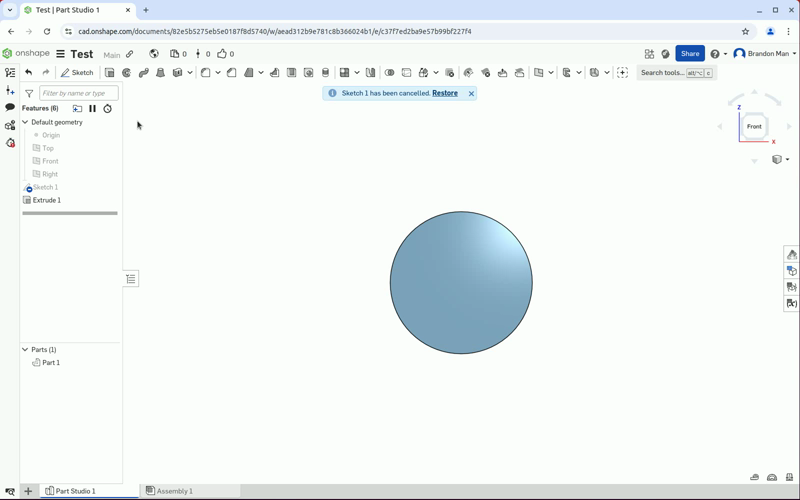
key(shift+h)
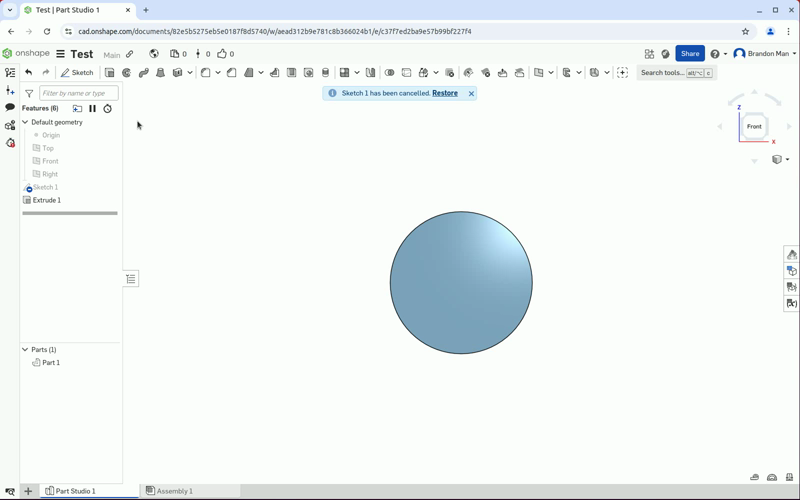
key(shift+h)
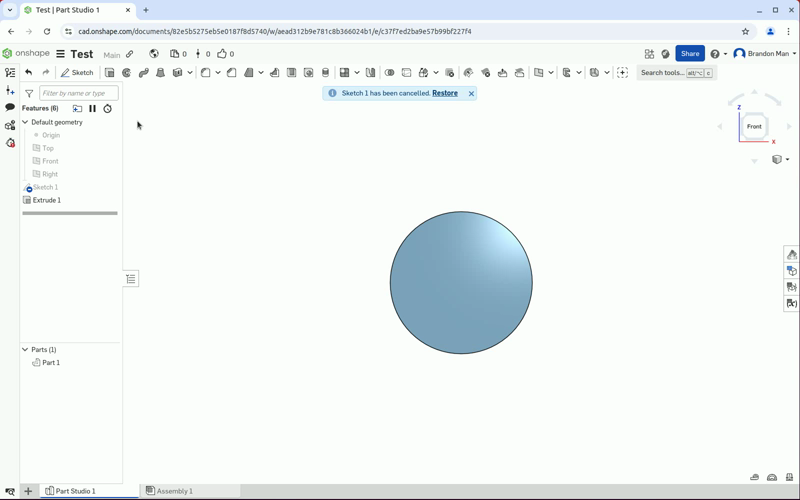
mouse_move(73, 189)
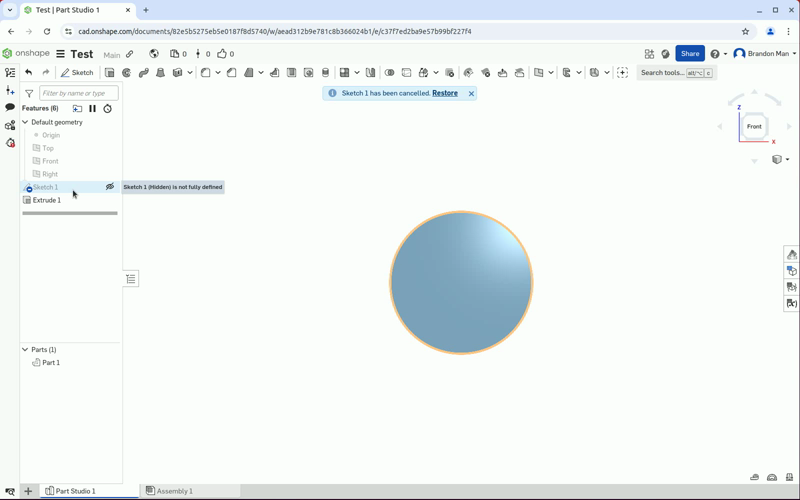
click(73, 189)
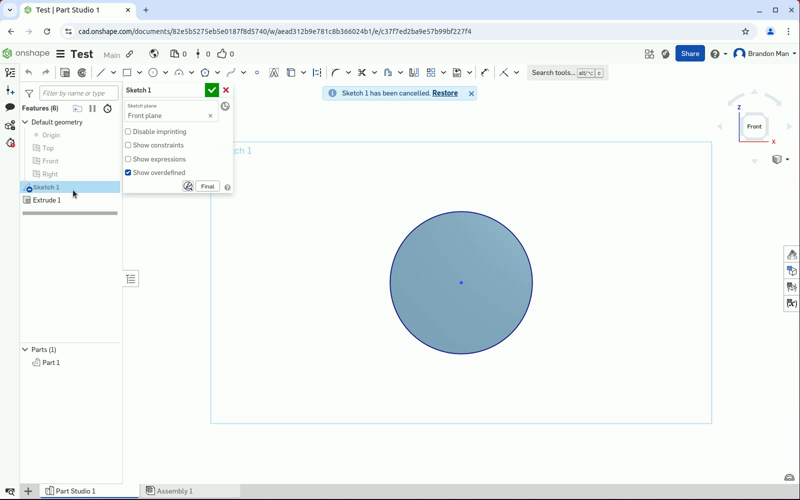
mouse_move(229, 92)
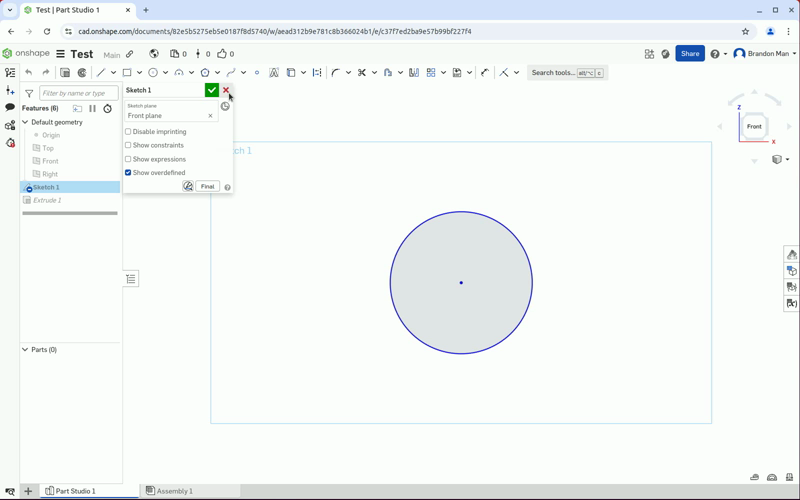
click(229, 92)
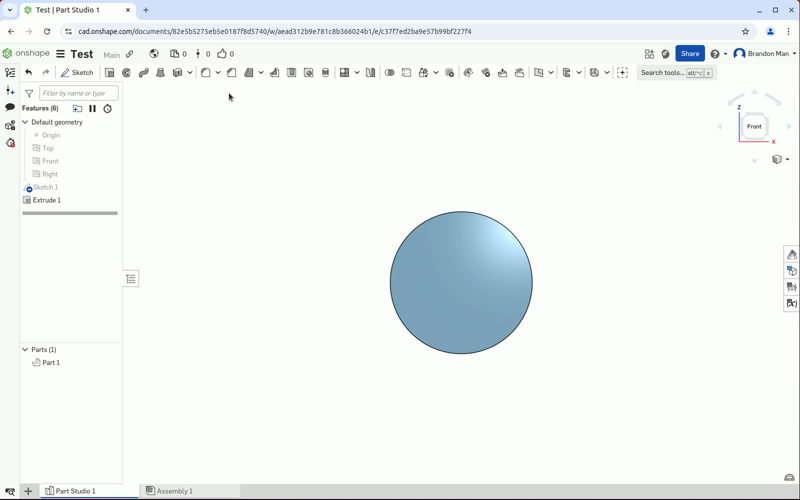
mouse_move(541, 75)
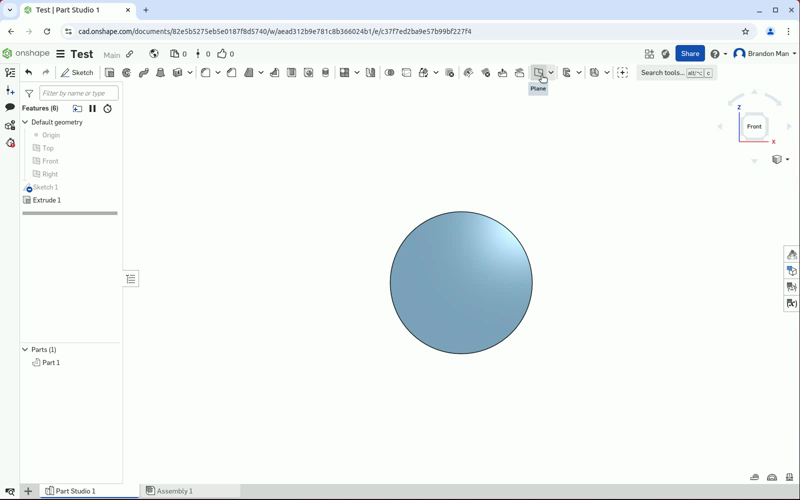
click(541, 75)
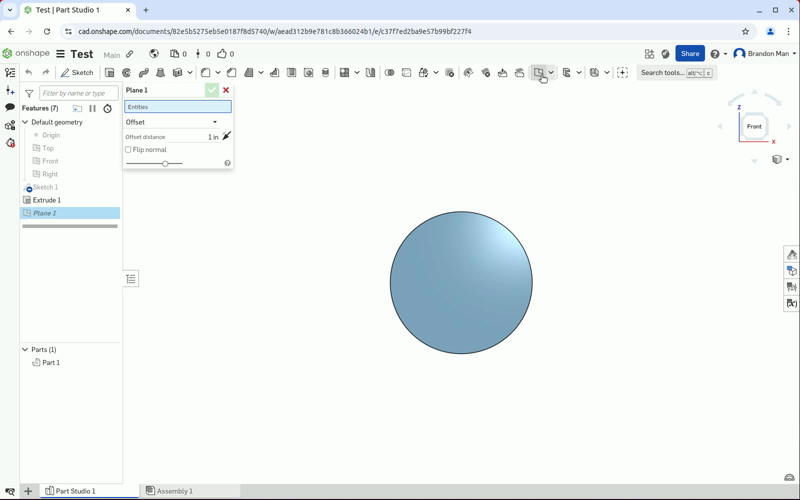
mouse_move(73, 163)
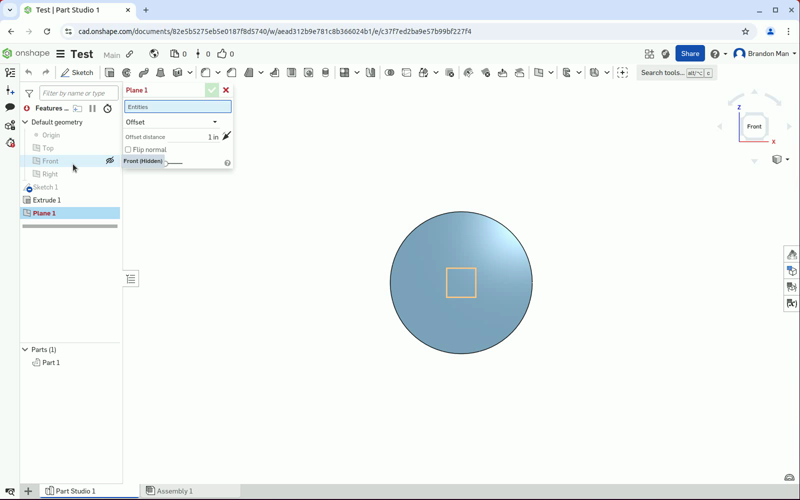
click(73, 163)
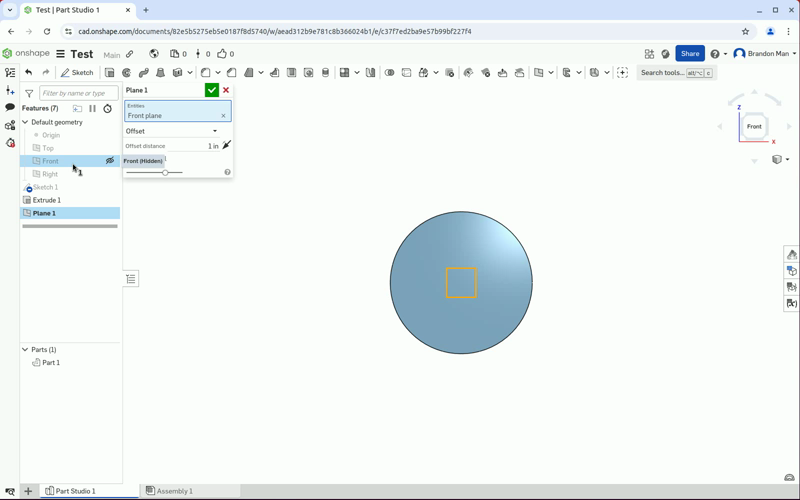
key(tab, 2)
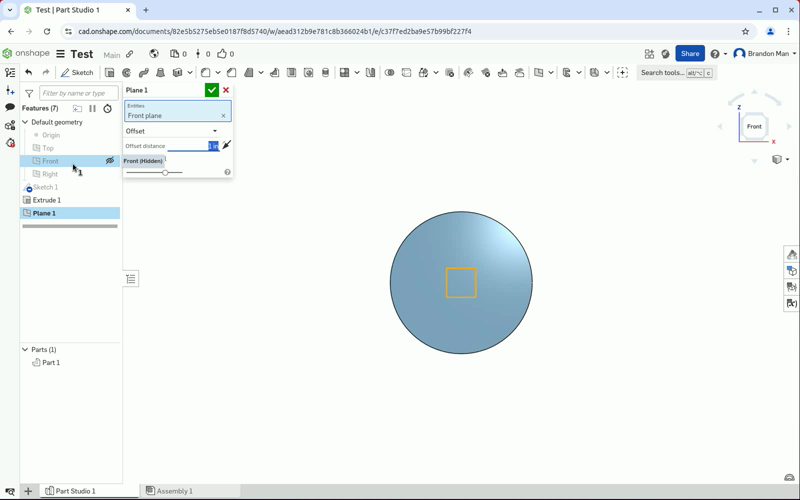
text(5.792)
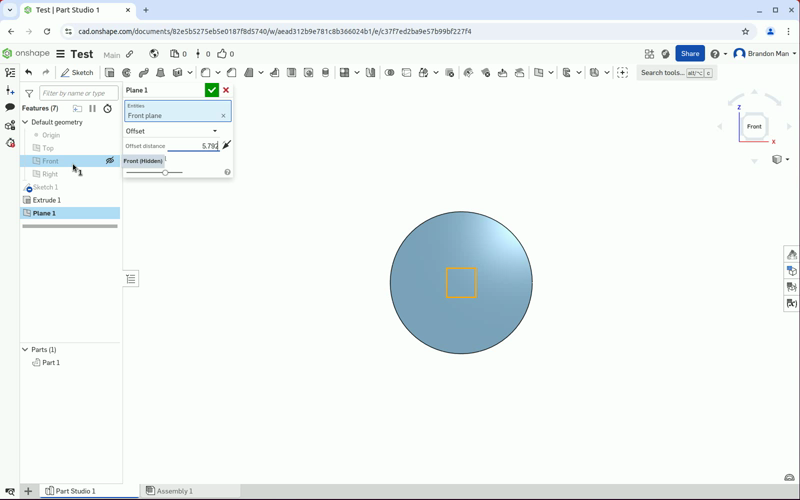
key(enter, 2)
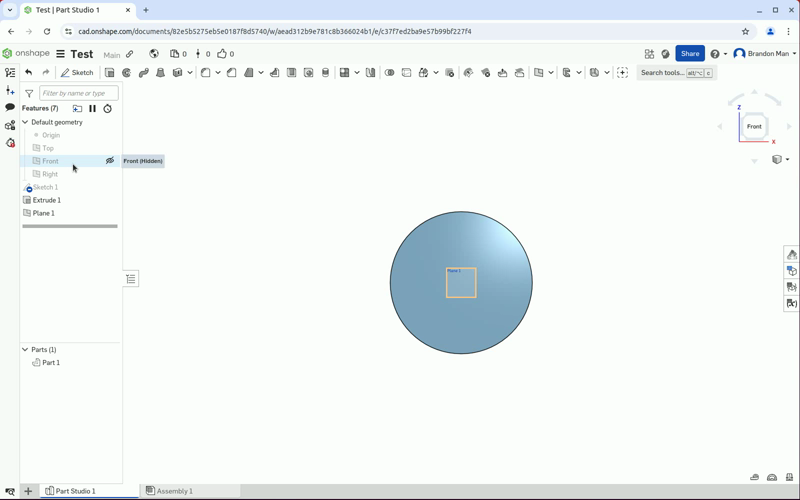
key(shift+s)
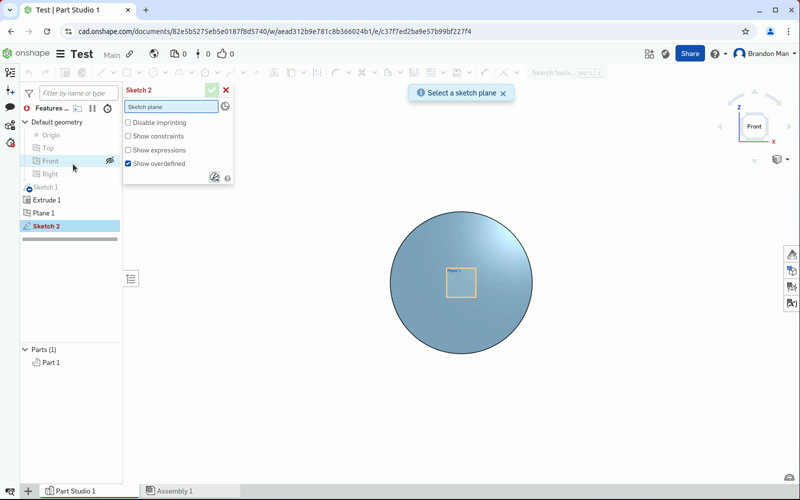
mouse_move(73, 215)
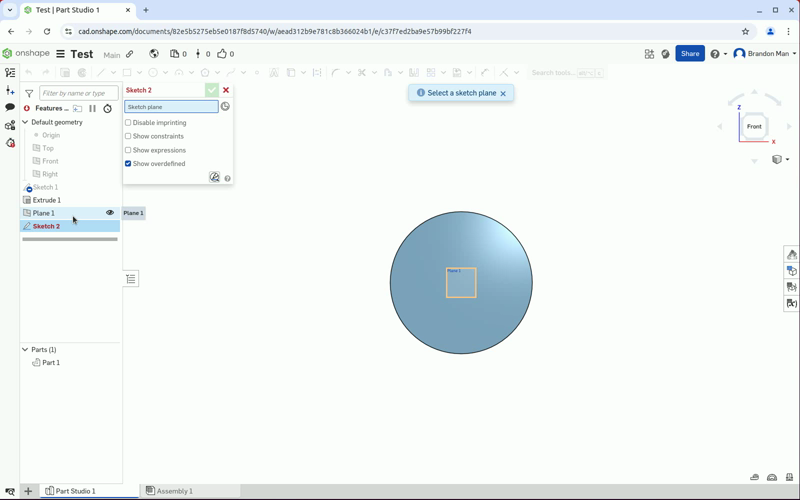
click(73, 215)
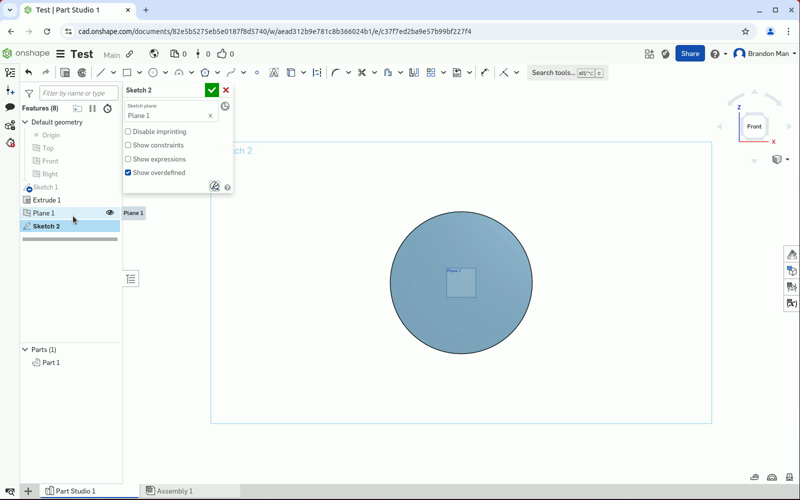
mouse_move(73, 352)
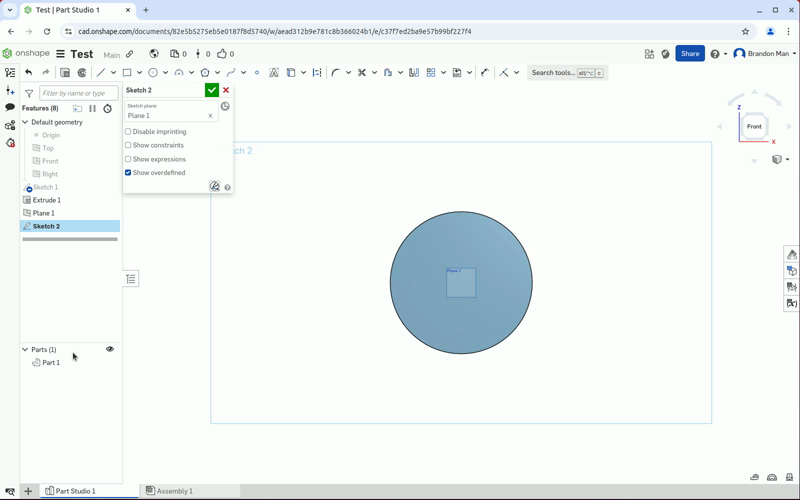
key(y)
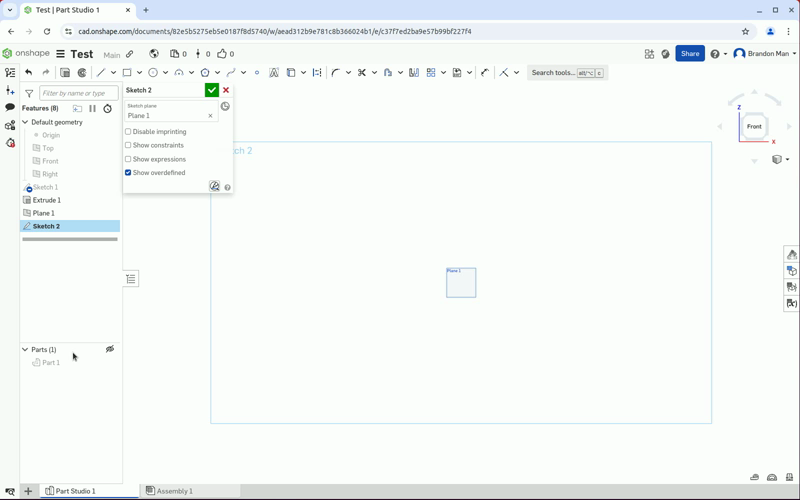
key(c)
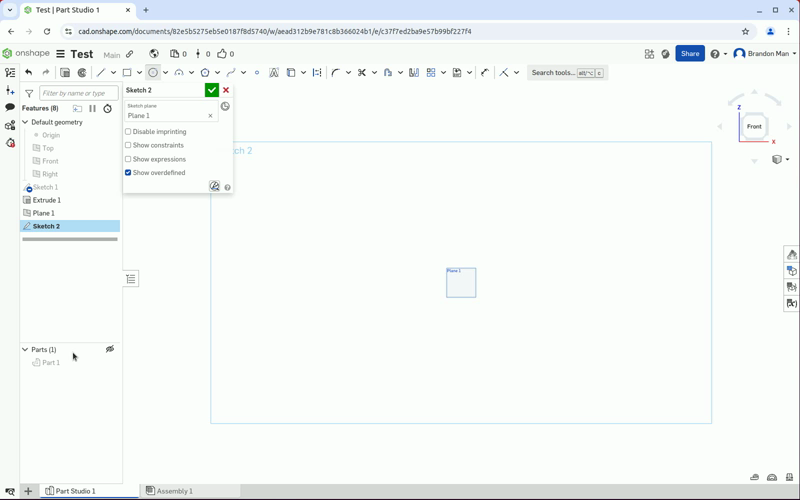
key_down(shift)
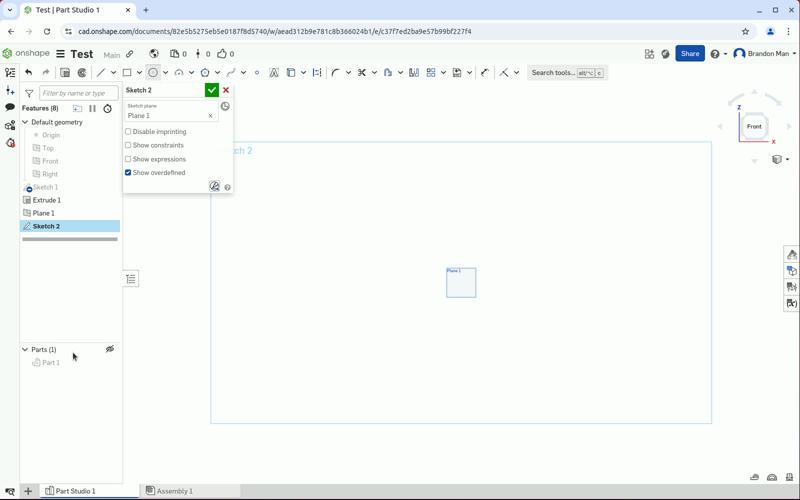
mouse_move(461, 282)
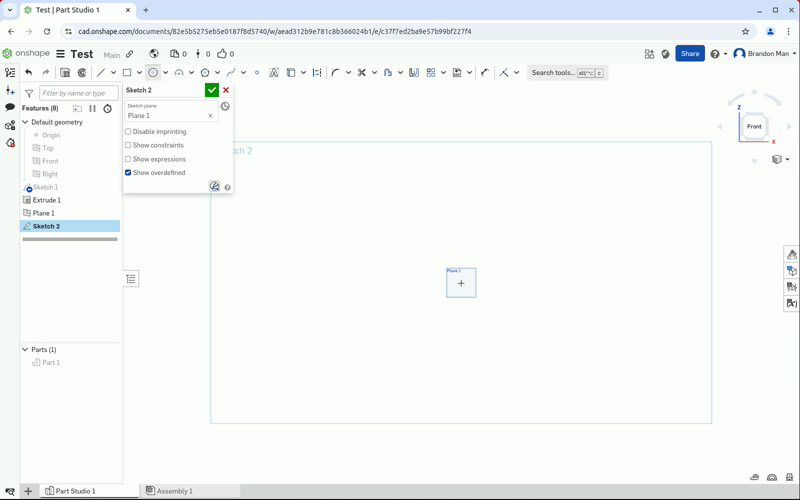
click(461, 282)
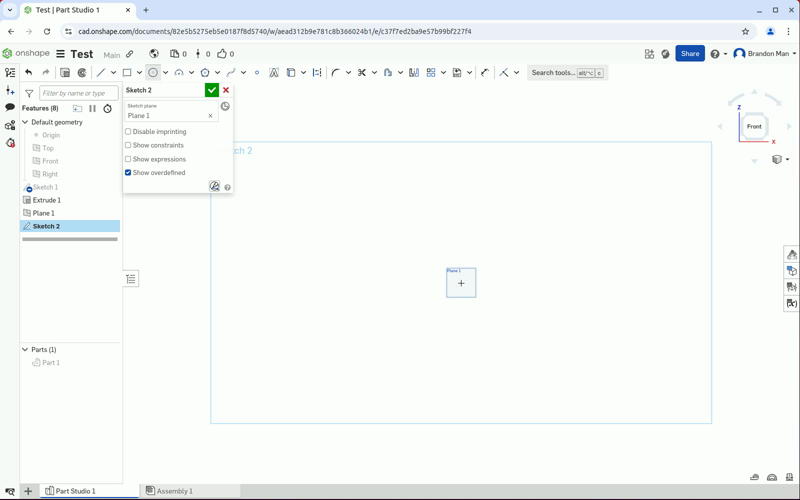
key_up(shift)
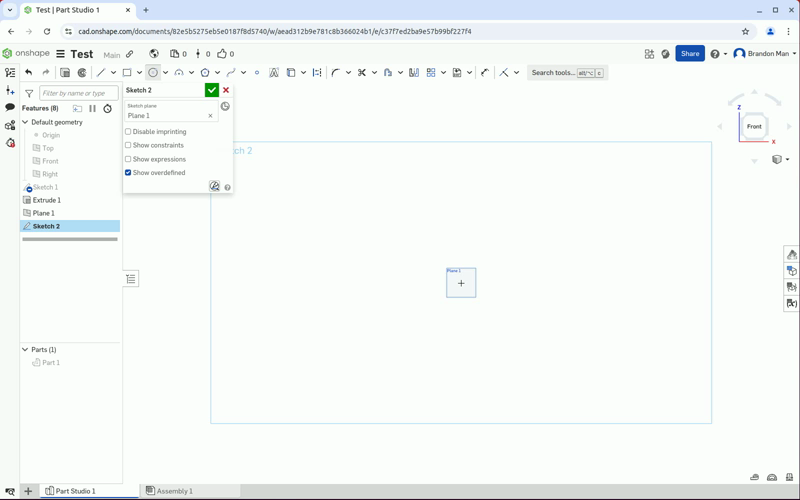
mouse_move(521, 282)
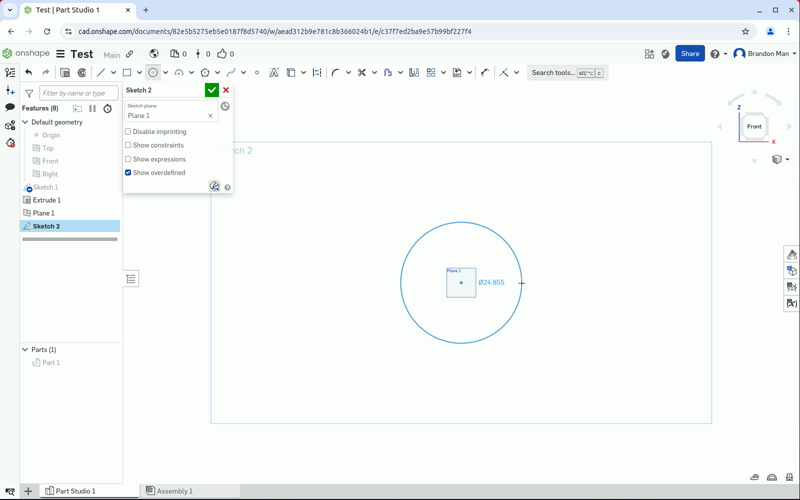
click(521, 282)
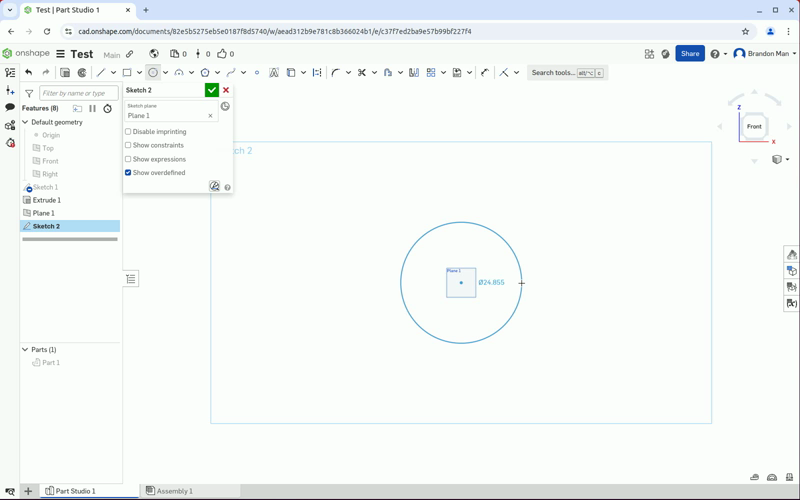
key(esc)
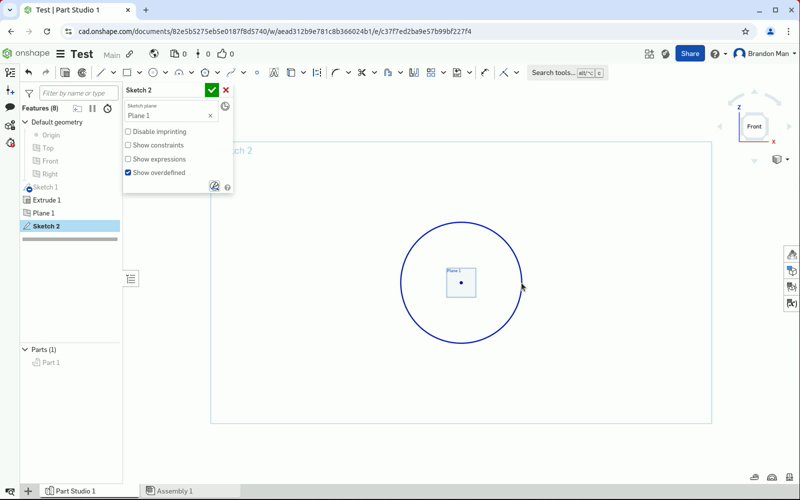
mouse_move(471, 286)
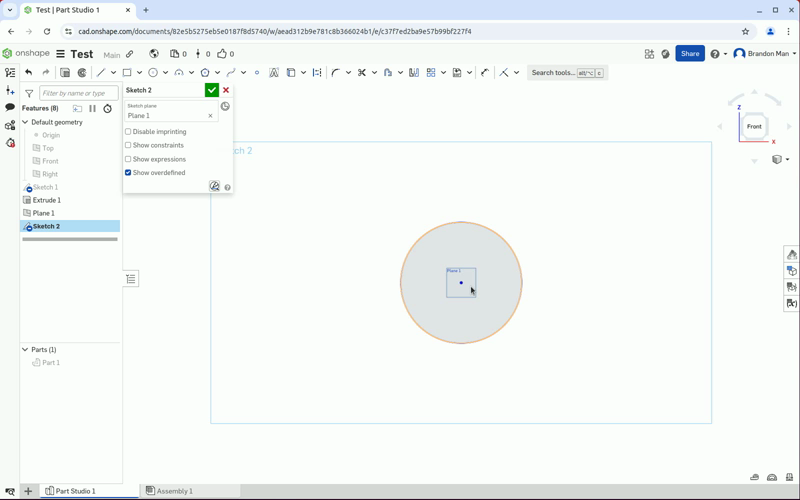
click(471, 286)
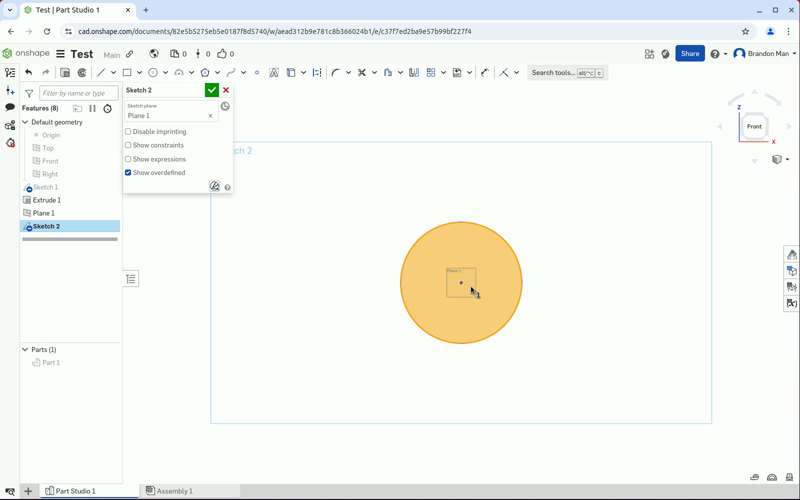
mouse_move(73, 352)
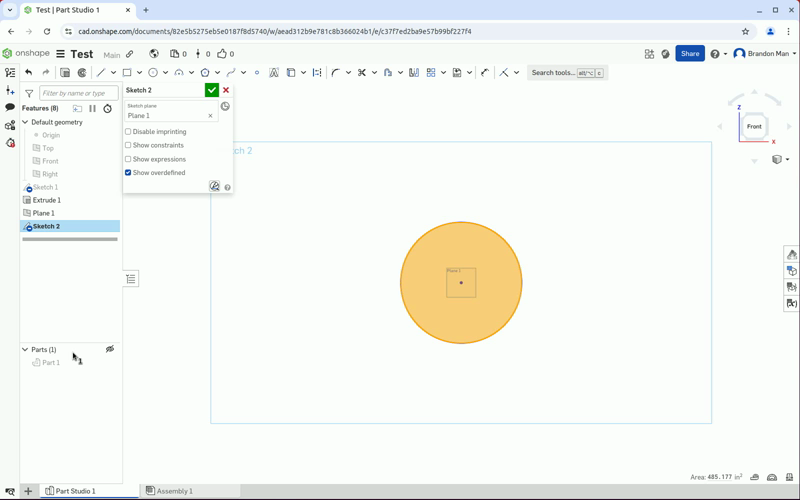
key(shift+y)
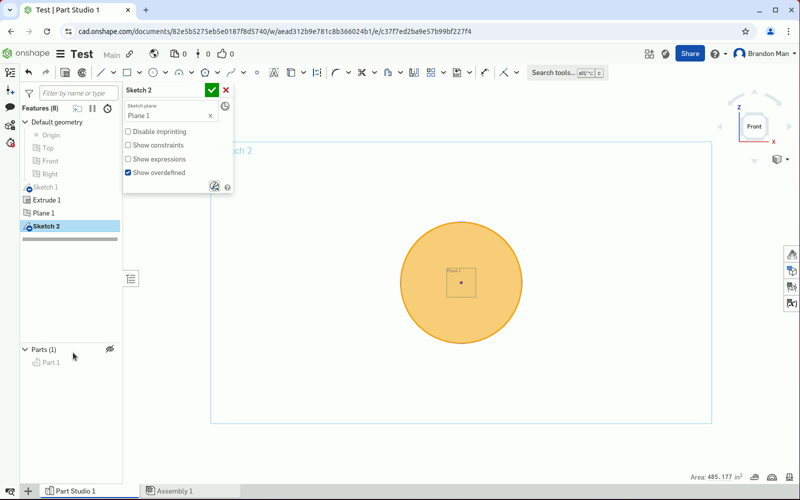
key(shift+e)
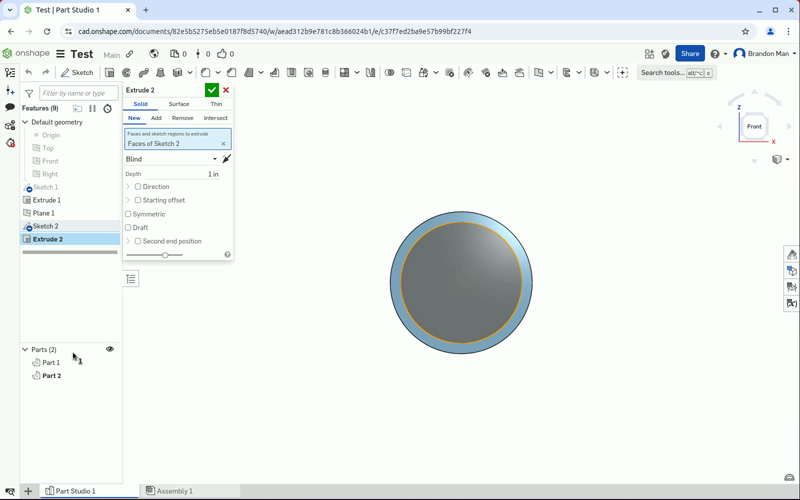
mouse_move(143, 106)
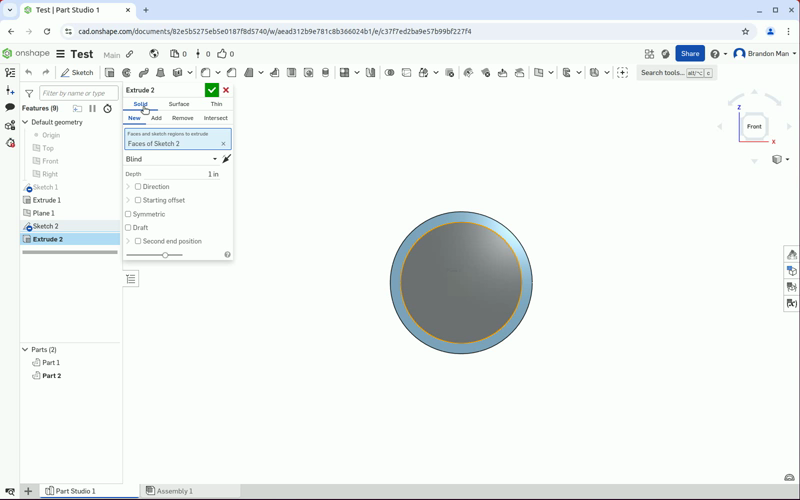
click(143, 106)
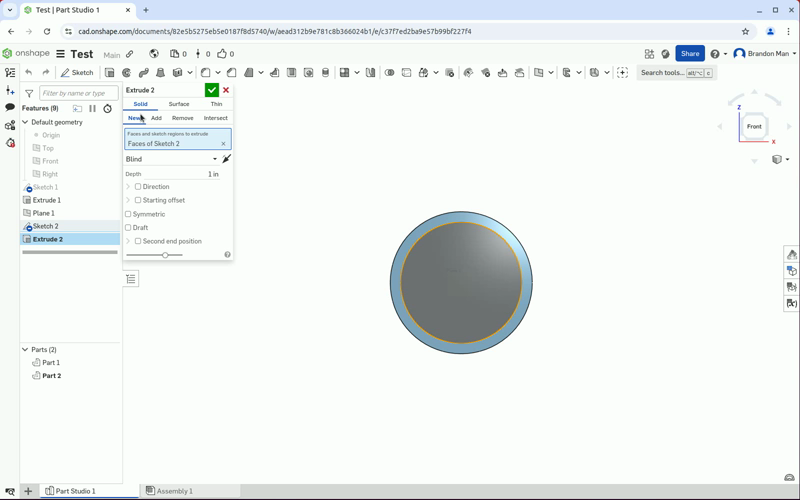
mouse_move(137, 120)
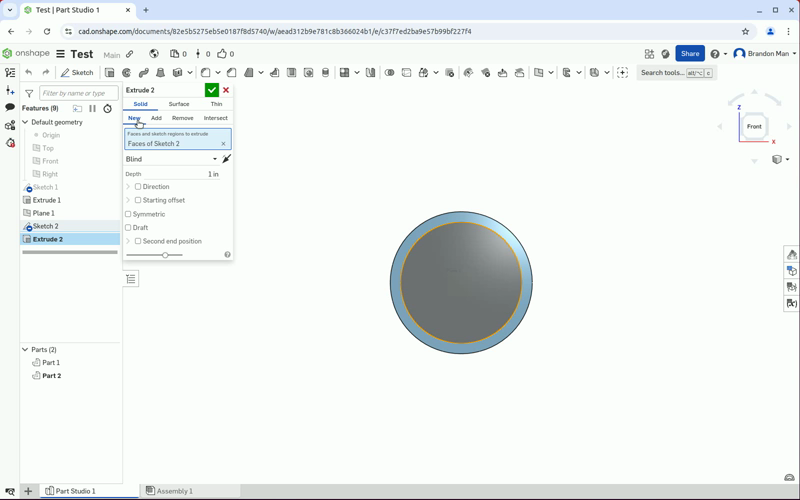
click(137, 120)
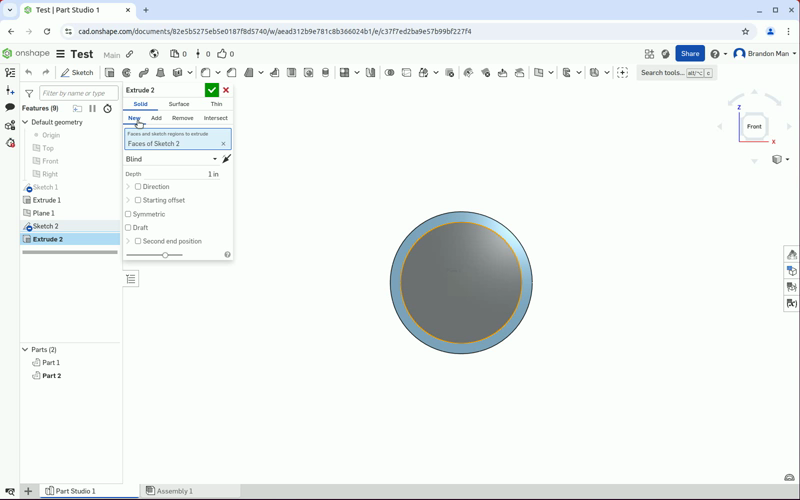
key(tab, 4)
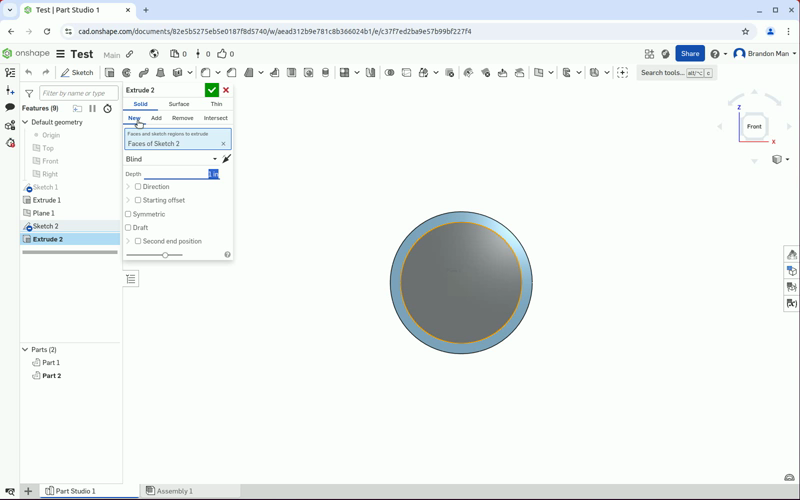
text(17.331)
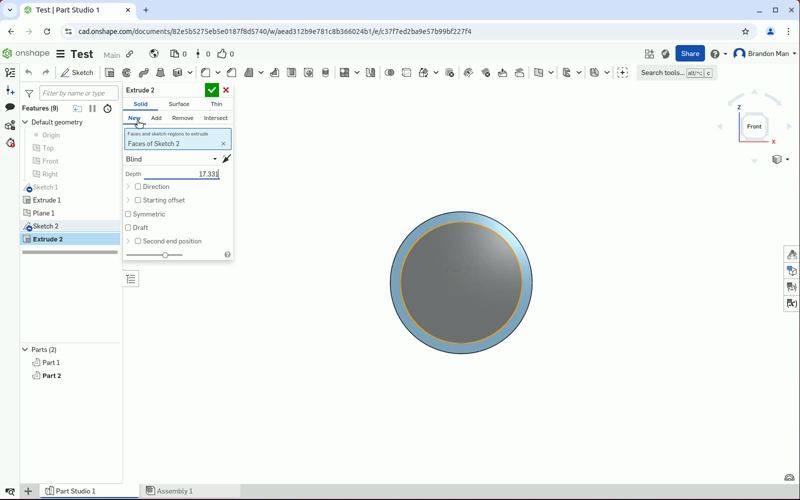
key(enter)
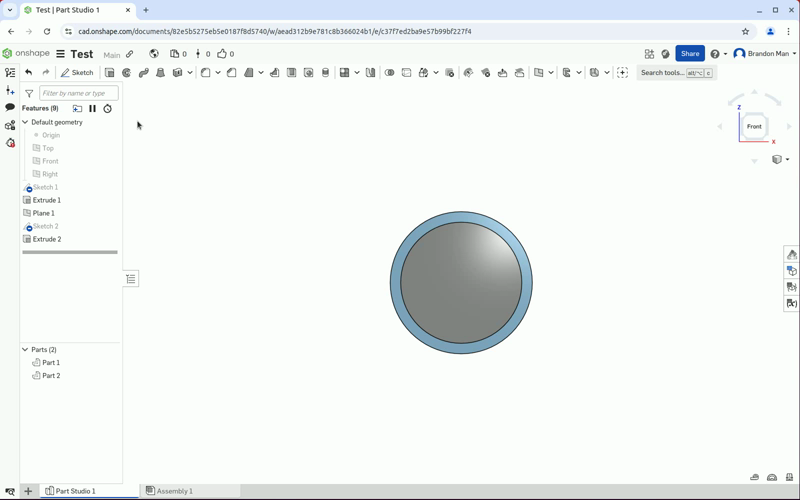
key(shift+h)
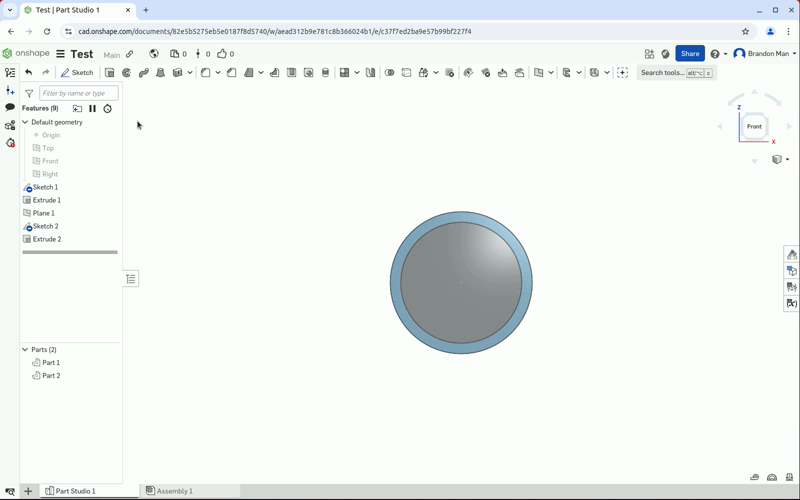
key(shift+h)
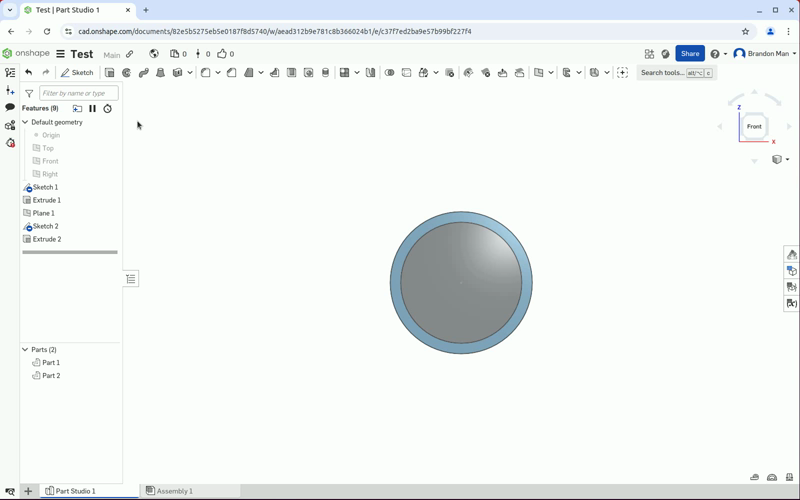
key(shift+7)
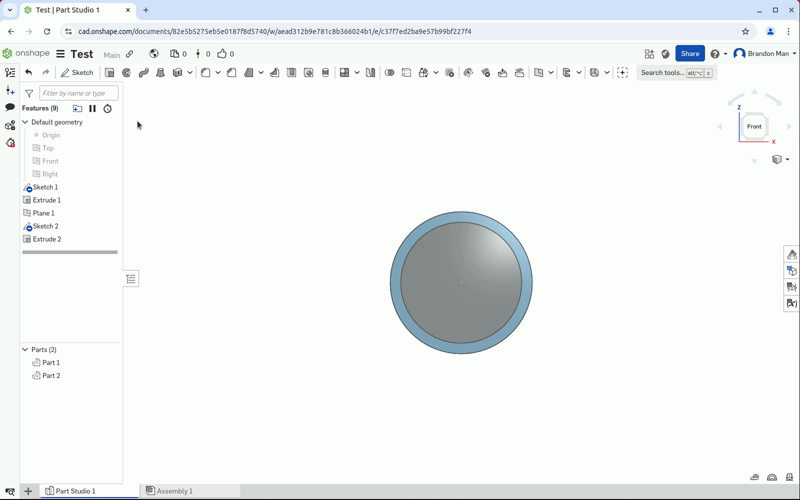
key(left, 2)
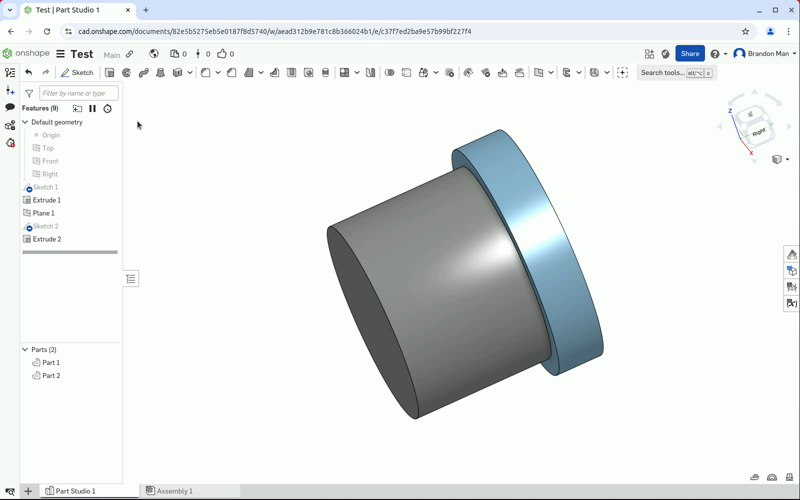
key(down, 2)
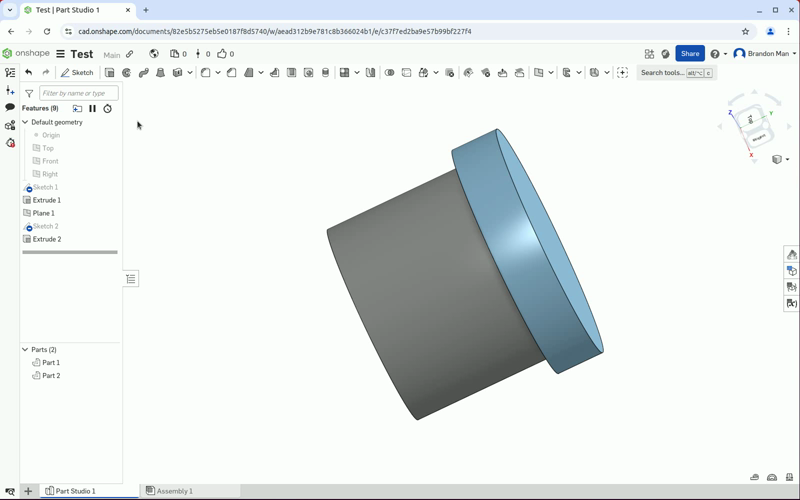
key(up, 2)
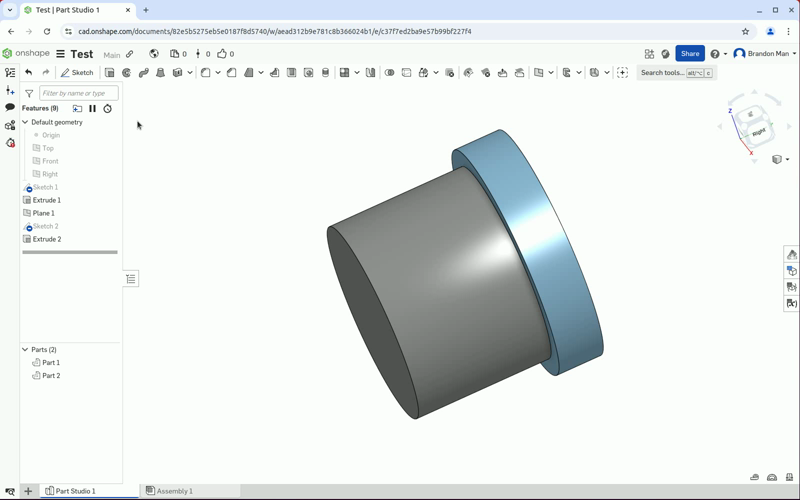
key(right, 2)
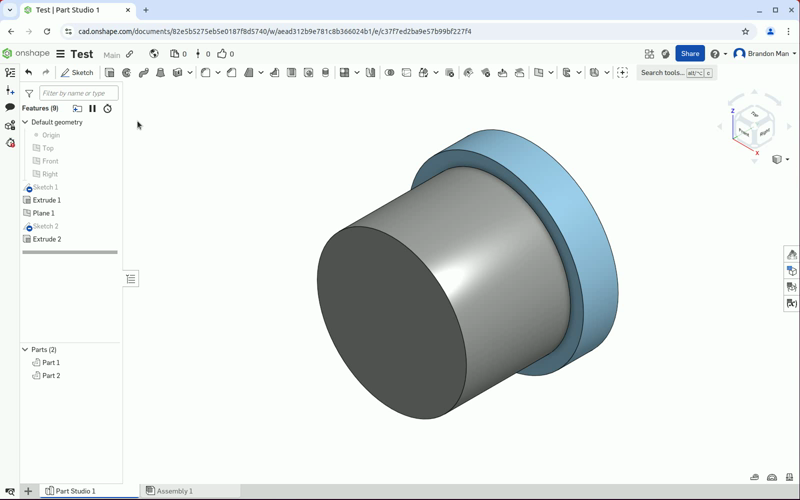
mouse_move(73, 189)
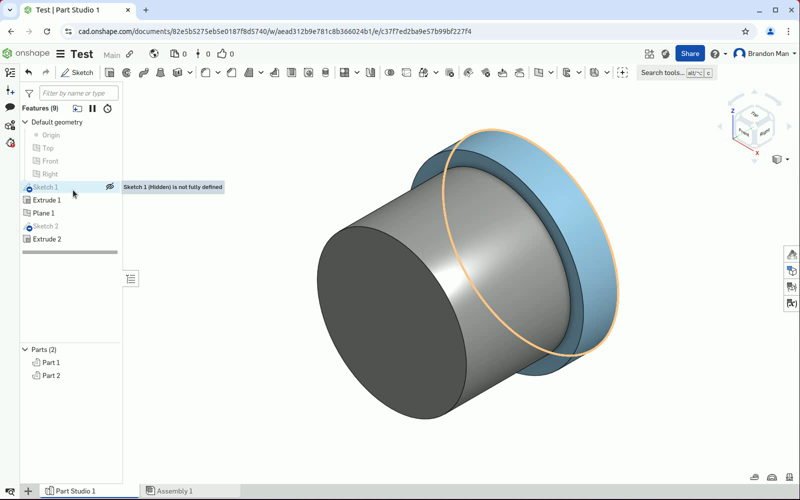
click(73, 189)